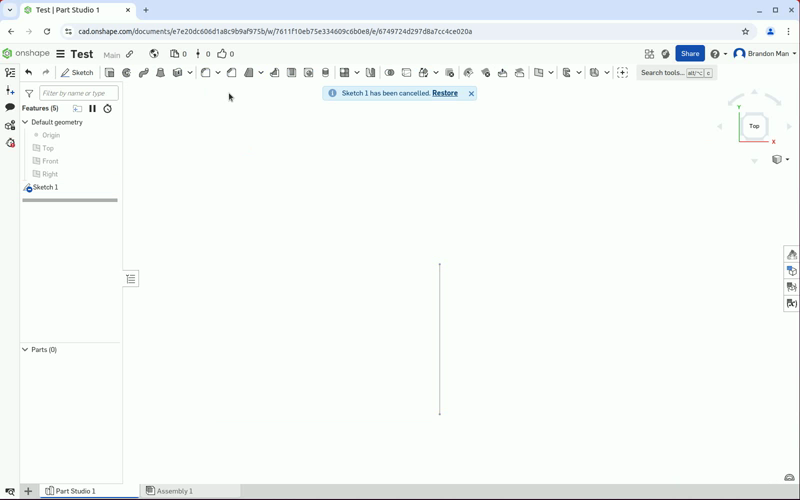
key(shift+h)
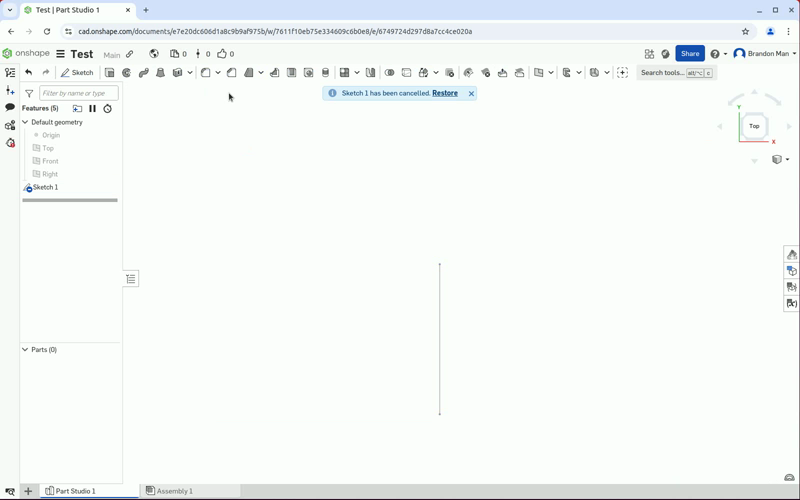
key(shift+s)
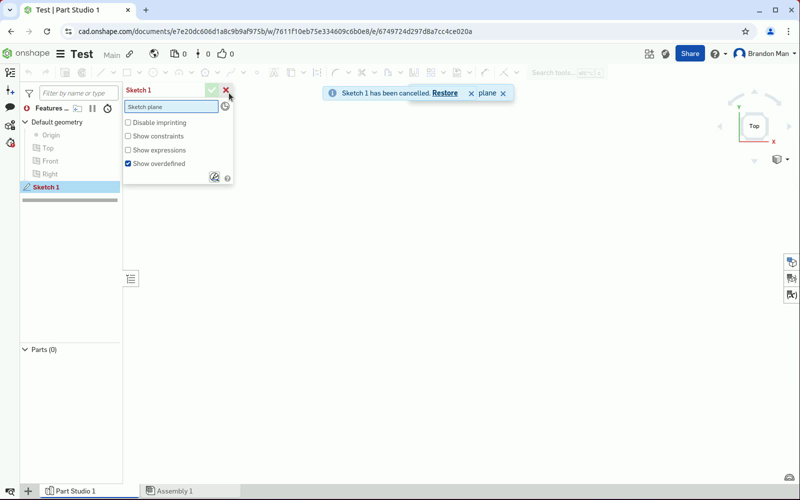
mouse_move(73, 150)
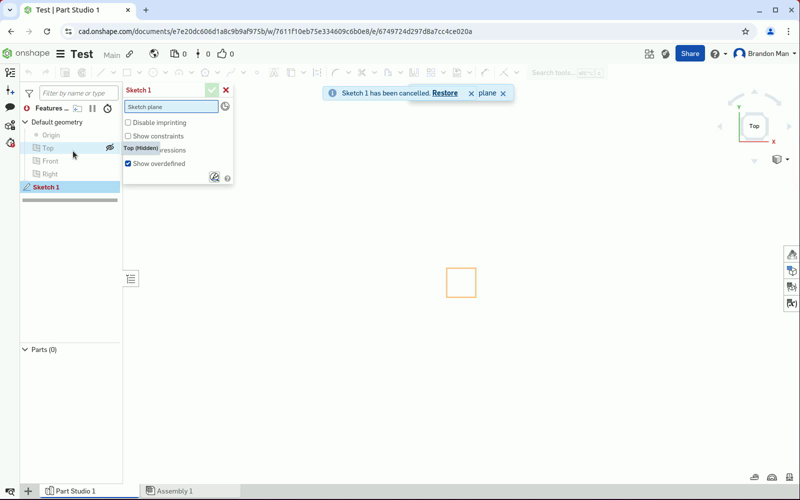
click(73, 150)
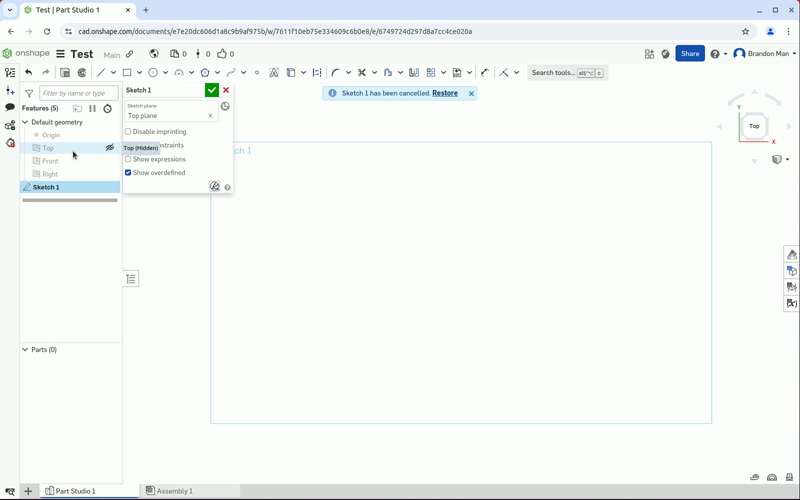
mouse_move(73, 352)
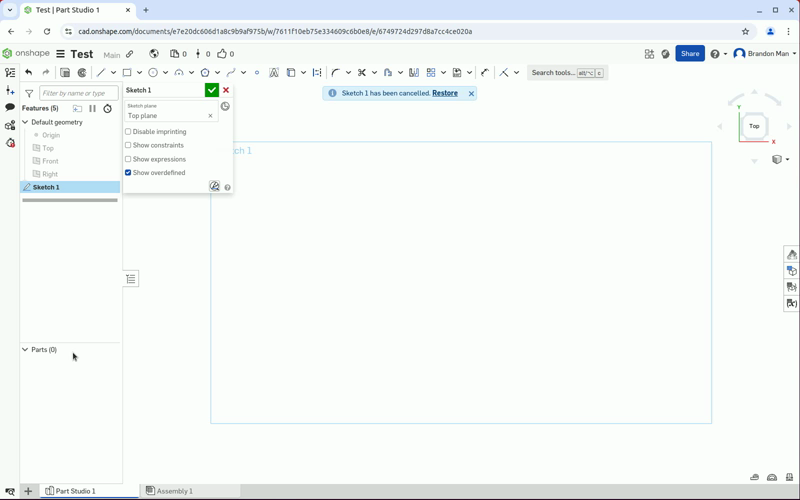
key(y)
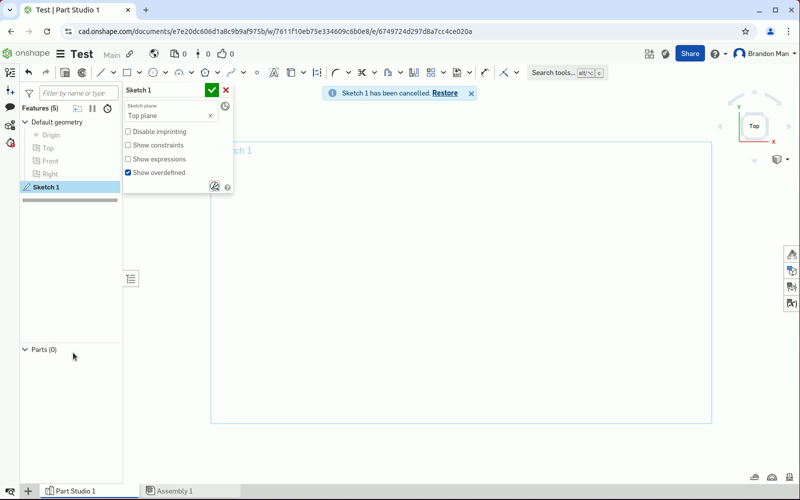
key(l)
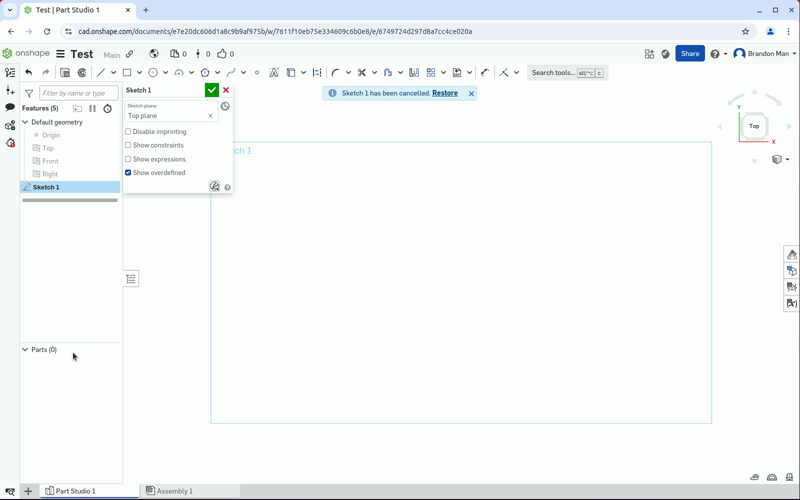
key_down(shift)
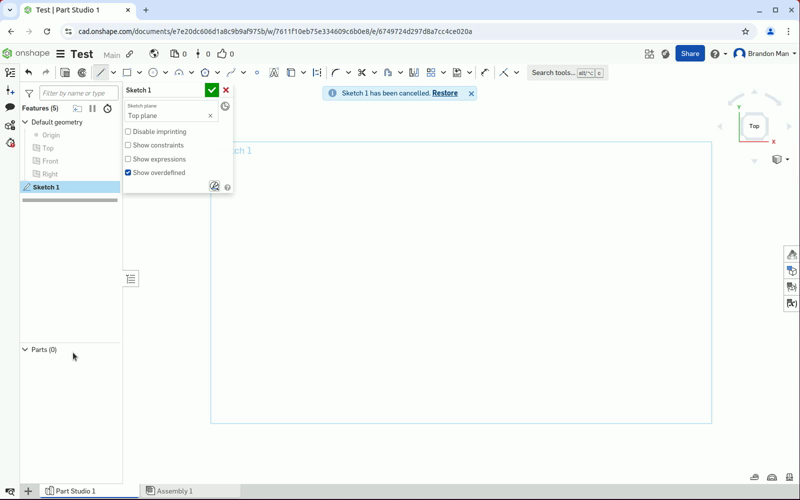
mouse_move(384, 376)
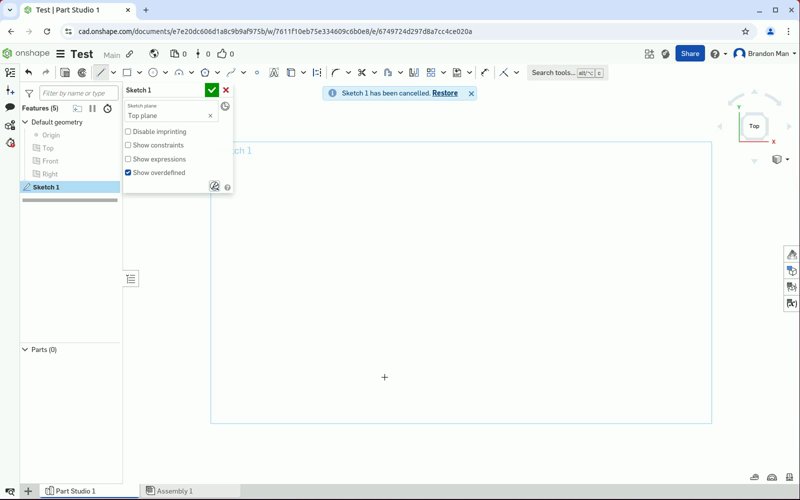
click(384, 376)
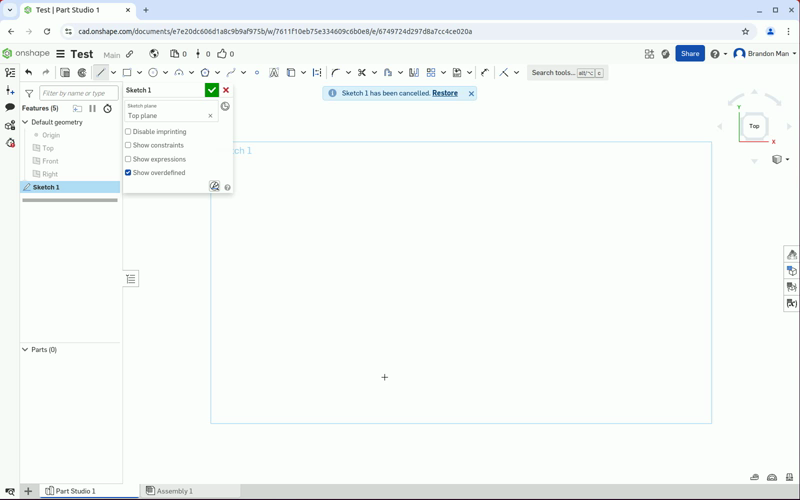
key_up(shift)
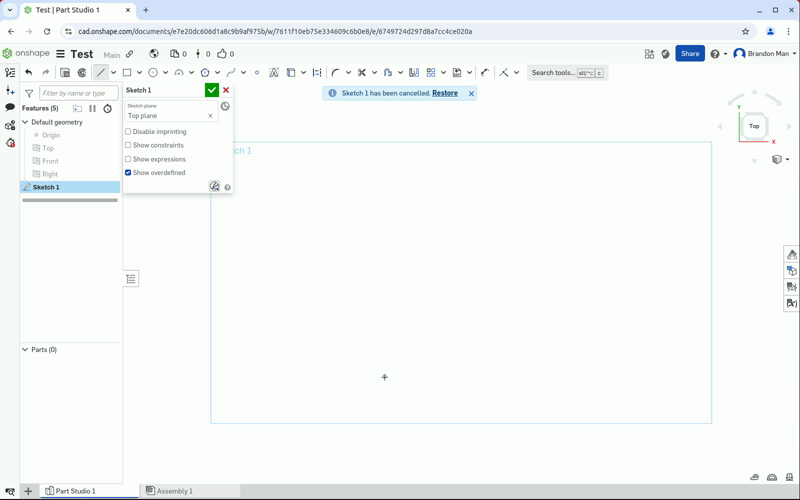
key_down(shift)
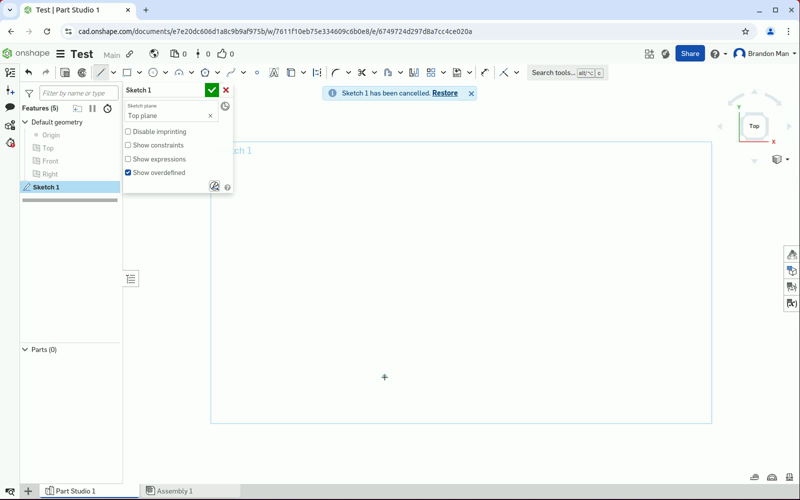
mouse_move(537, 376)
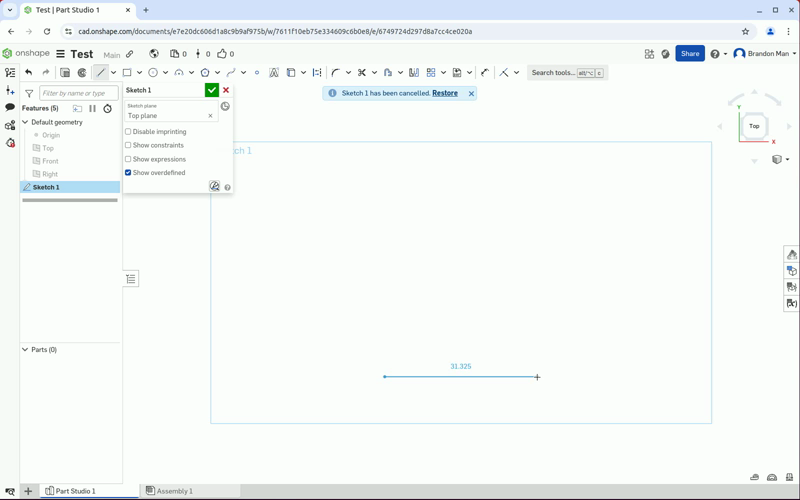
click(537, 376)
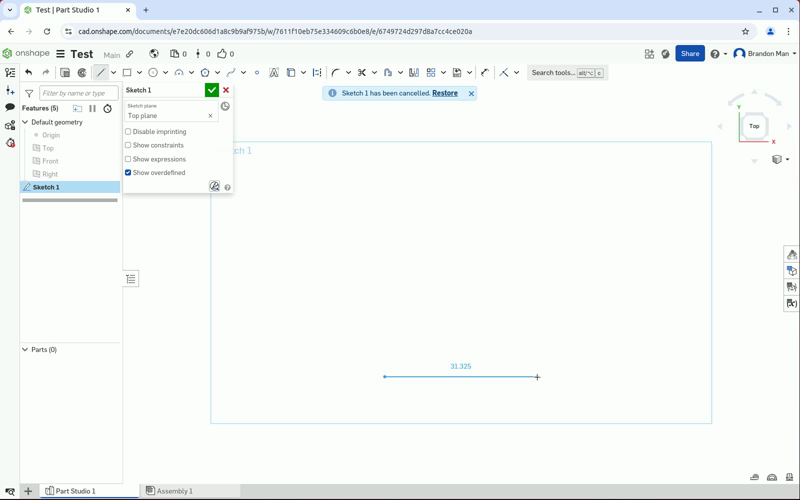
key_up(shift)
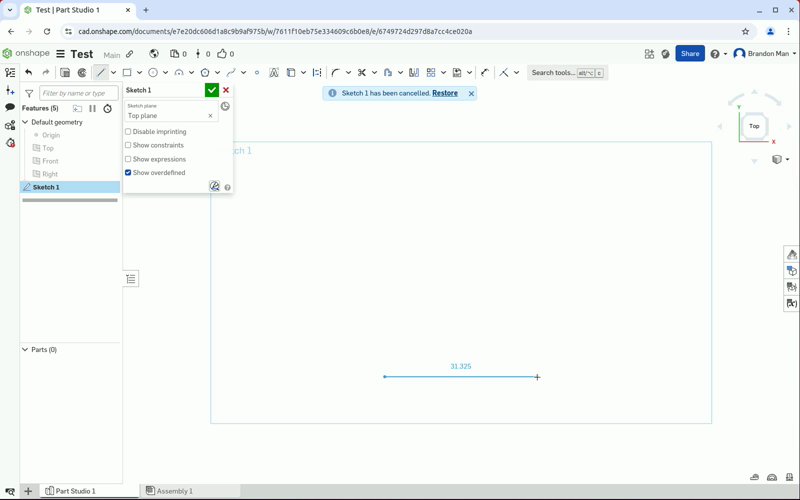
key_down(shift)
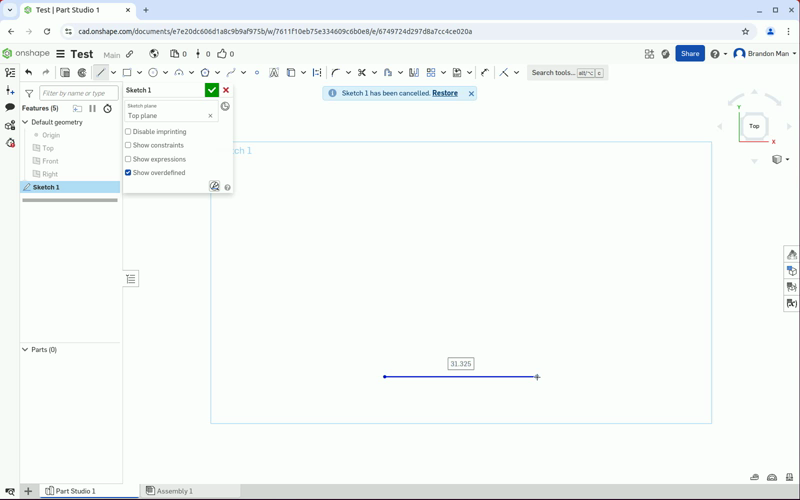
mouse_move(537, 188)
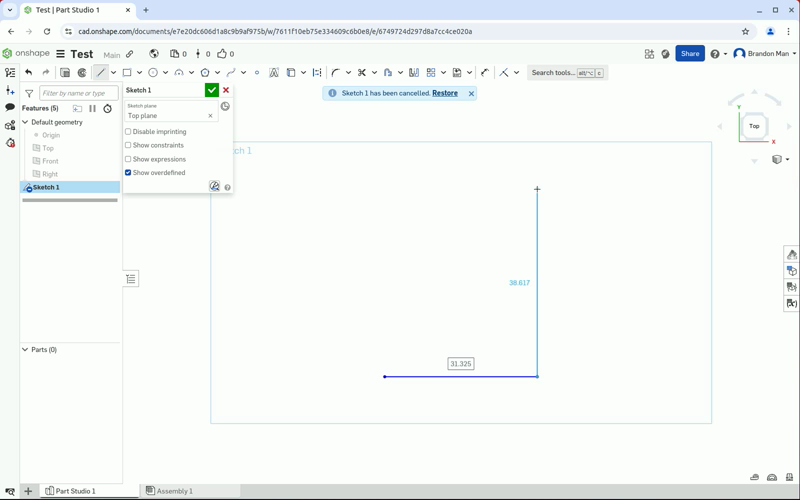
click(537, 188)
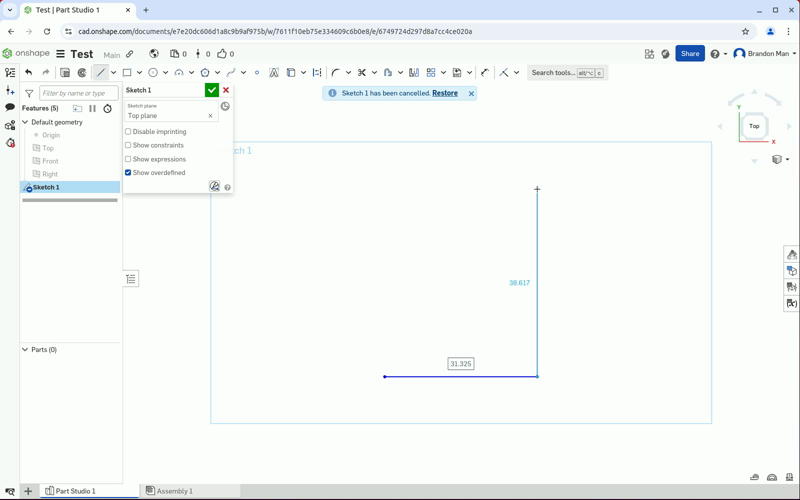
key_up(shift)
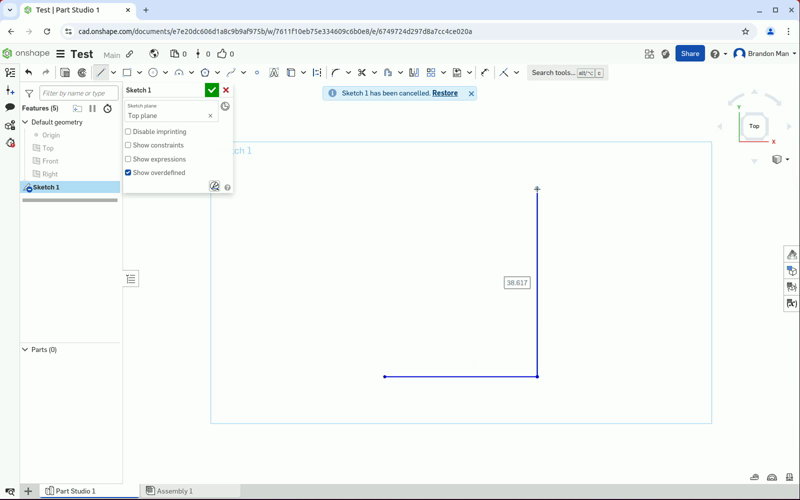
key_down(shift)
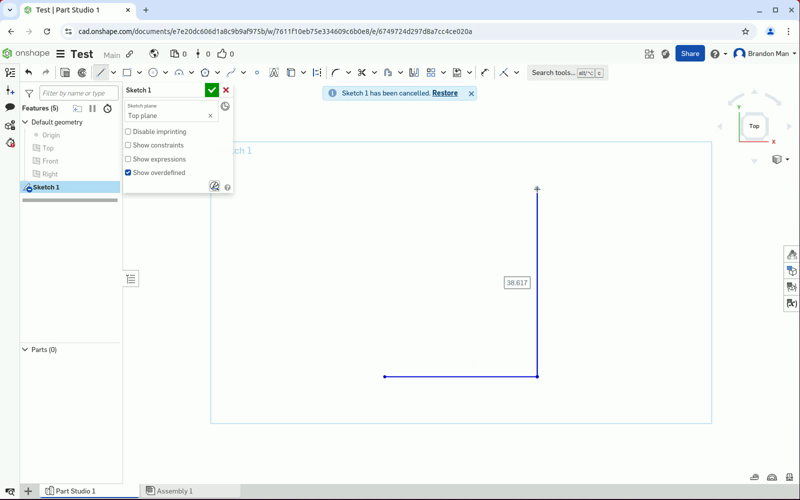
mouse_move(384, 188)
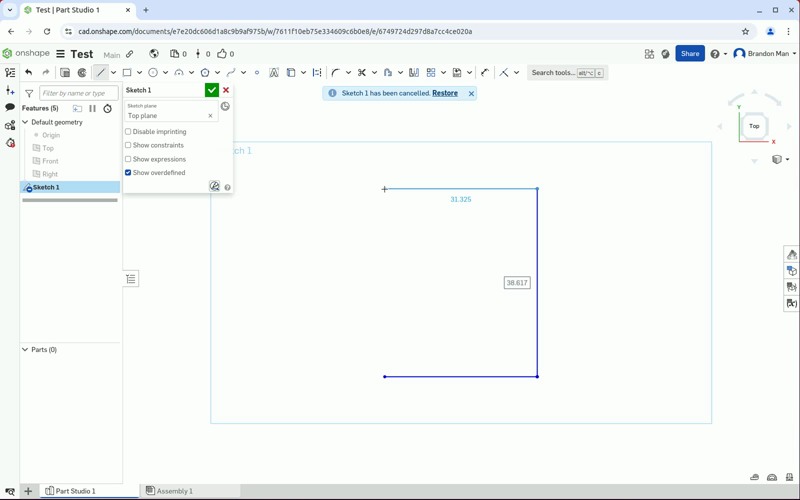
click(384, 188)
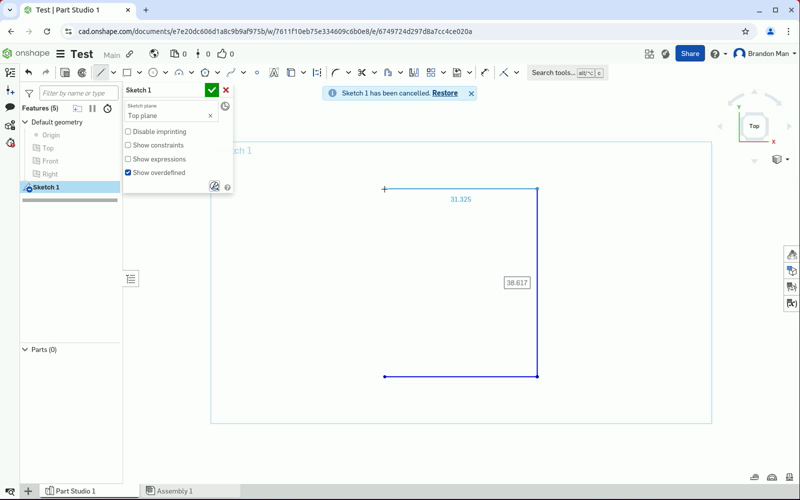
key_up(shift)
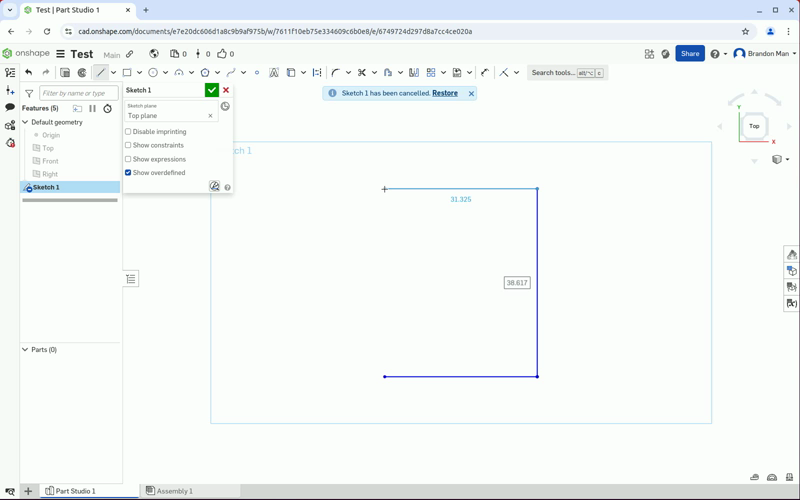
key_down(shift)
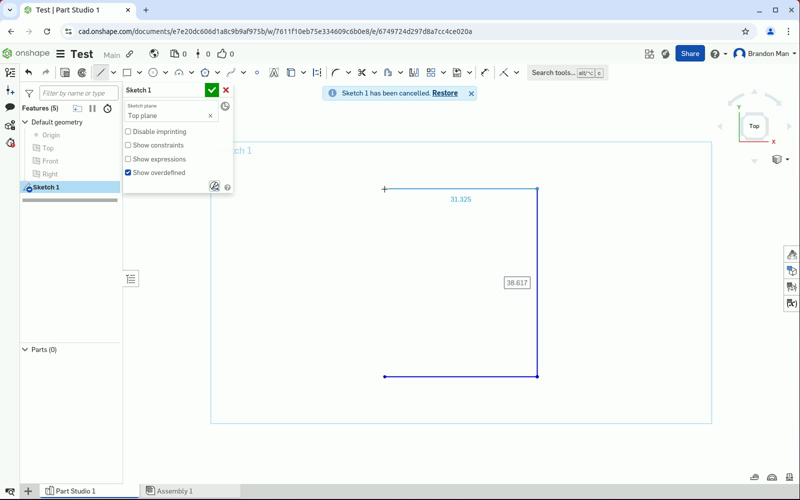
mouse_move(384, 376)
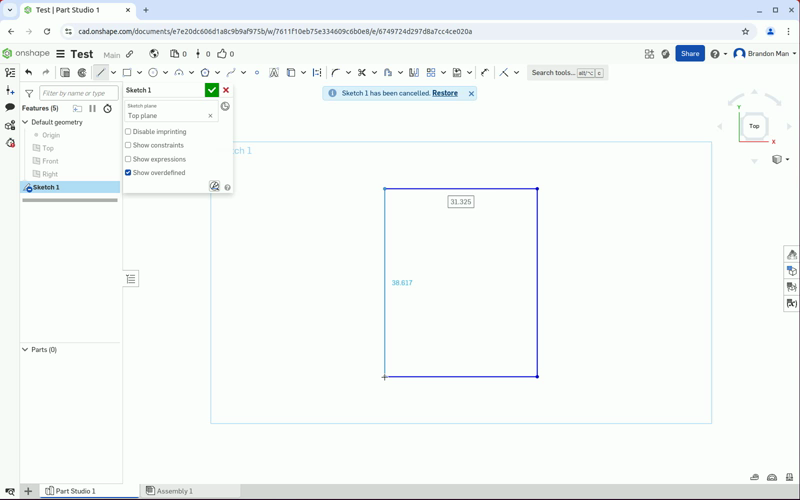
key_up(shift)
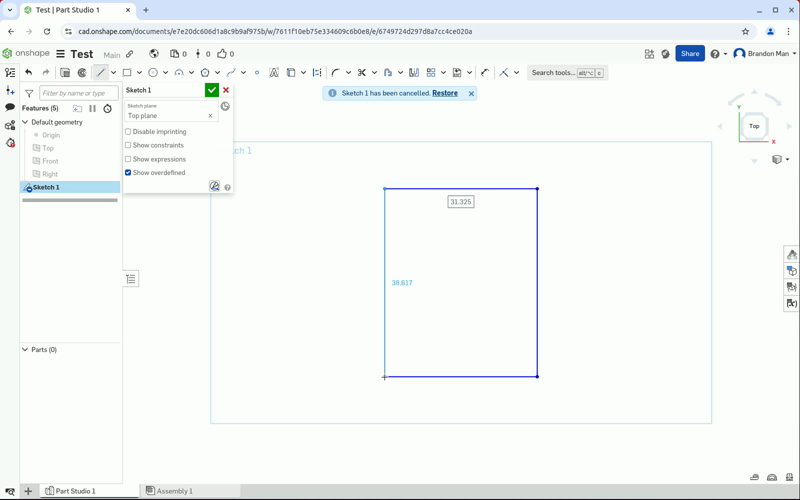
click(384, 376)
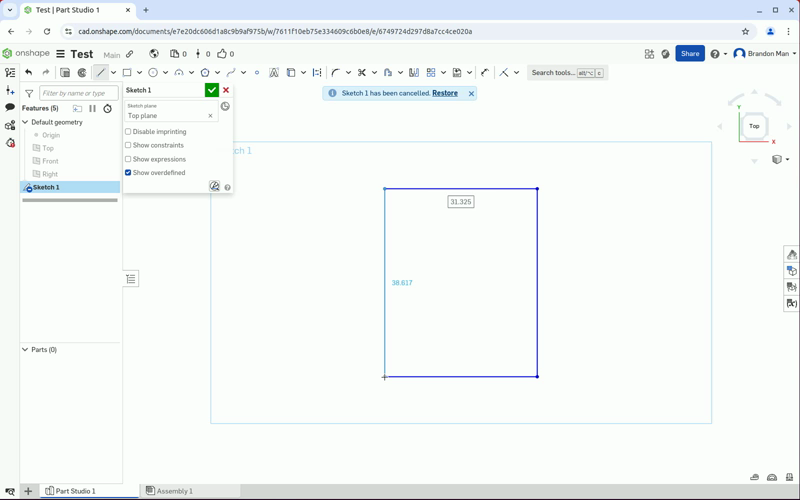
key(esc)
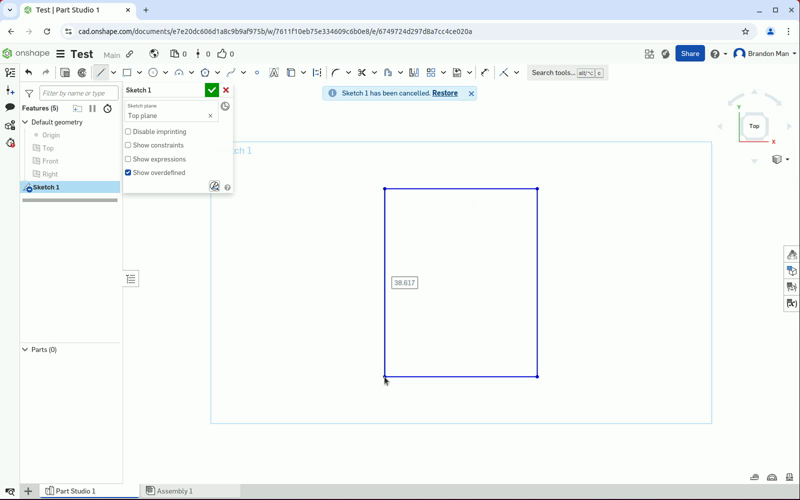
mouse_move(494, 355)
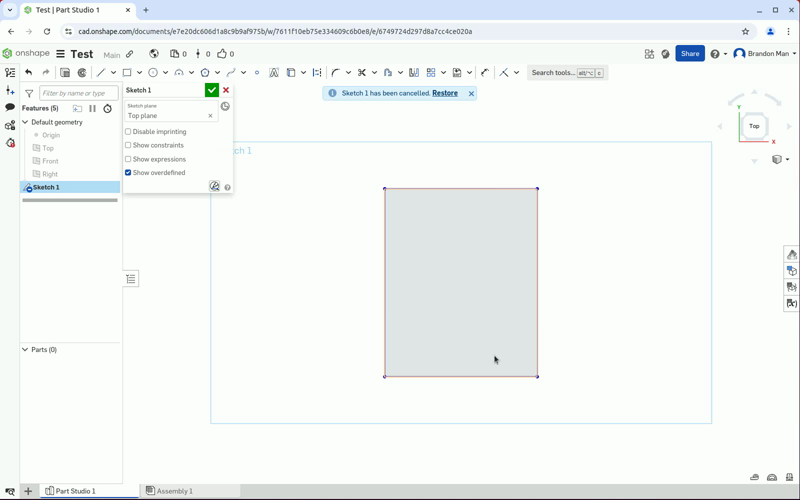
click(494, 355)
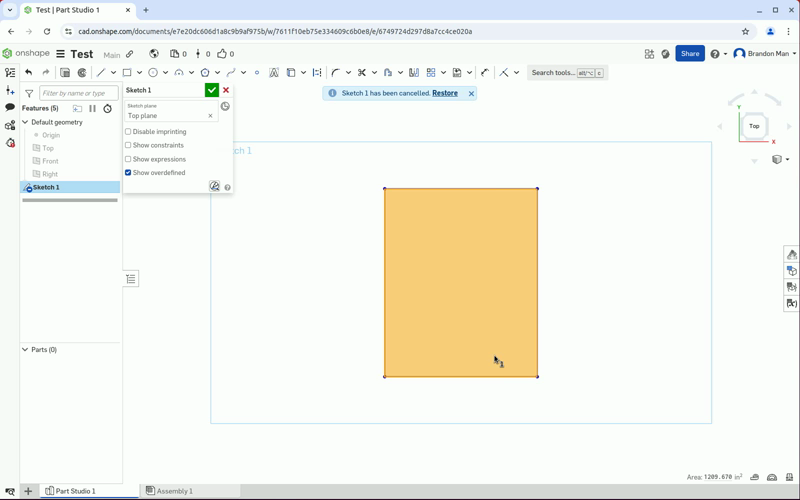
mouse_move(73, 352)
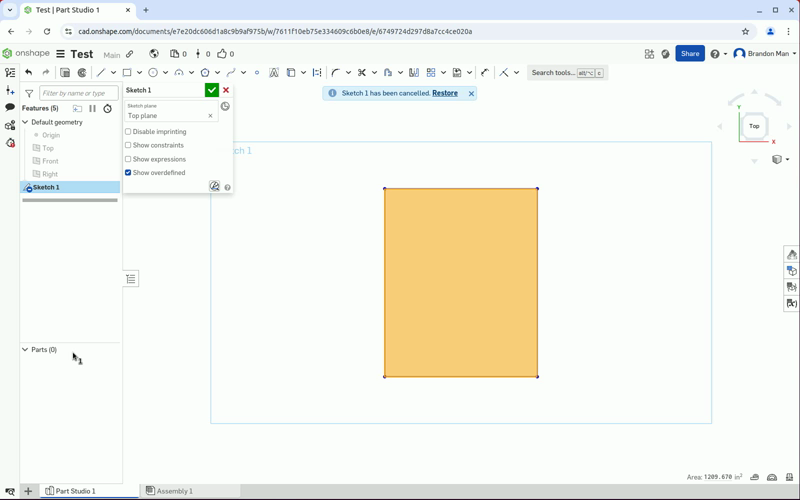
key(shift+y)
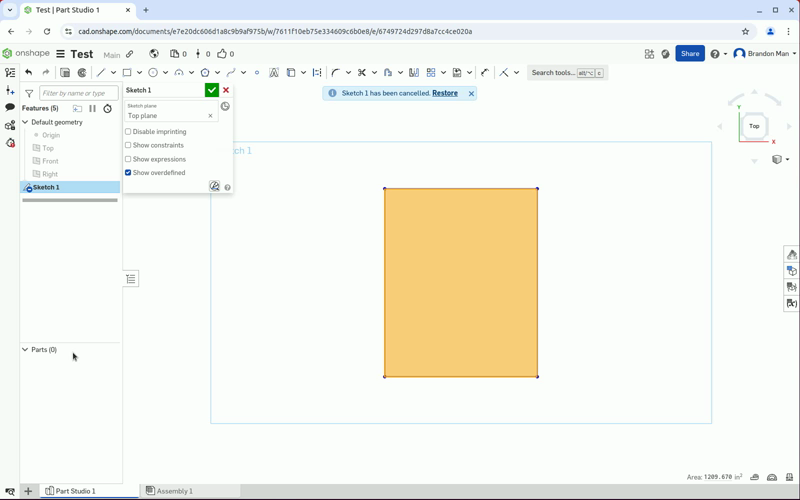
key(shift+e)
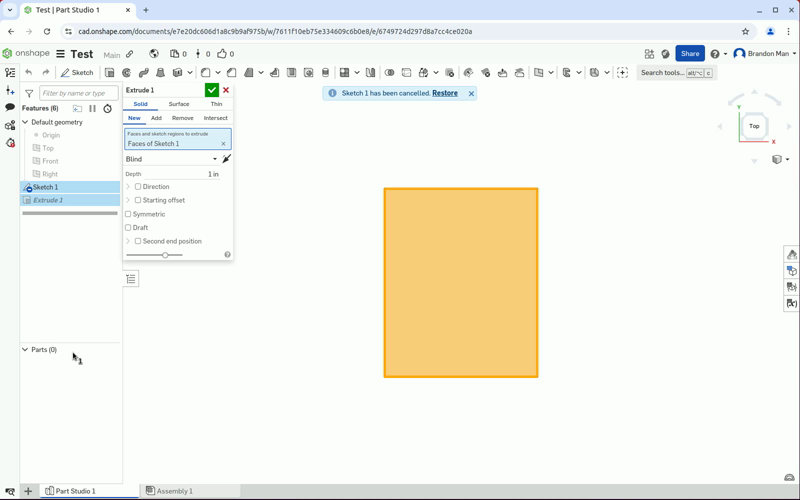
mouse_move(143, 106)
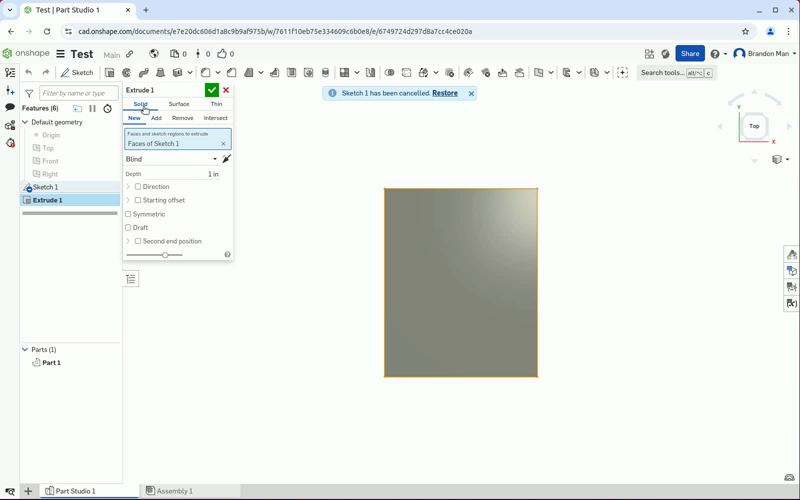
click(143, 106)
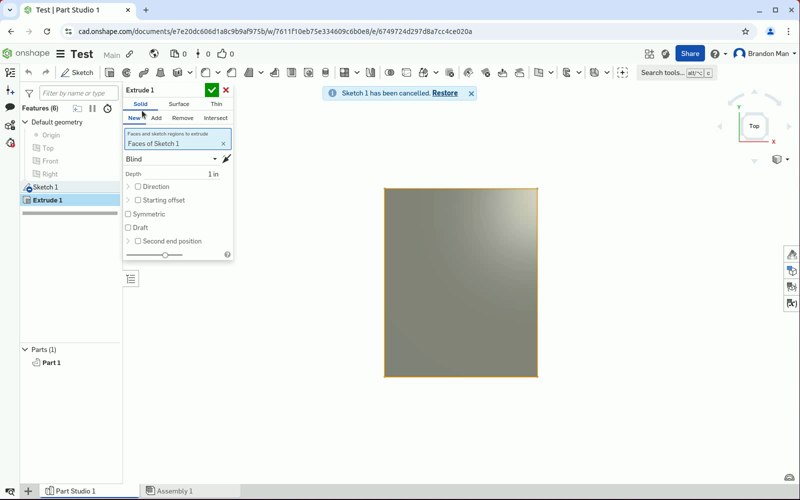
mouse_move(137, 120)
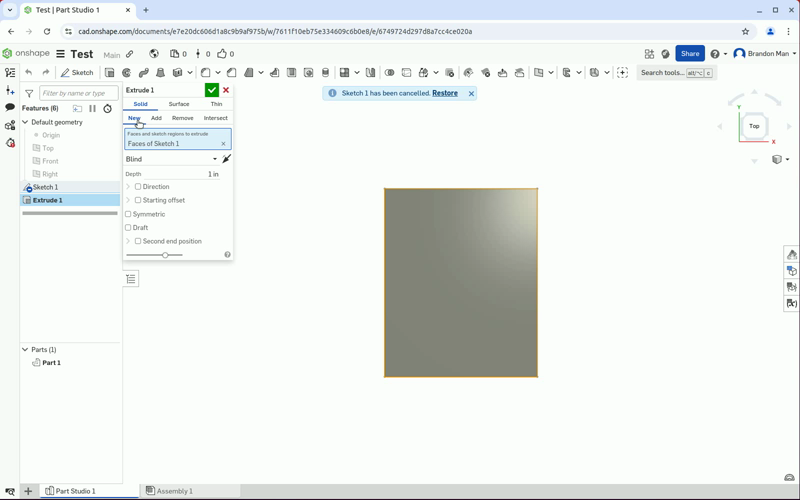
click(137, 120)
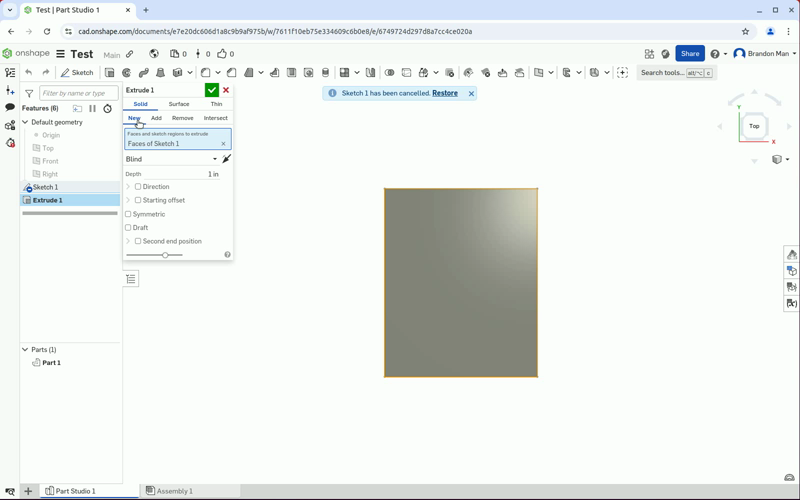
key(tab, 4)
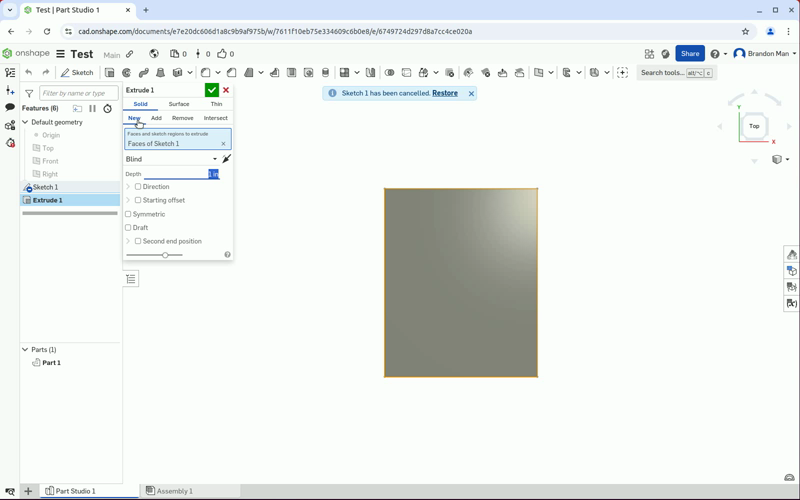
text(11.554)
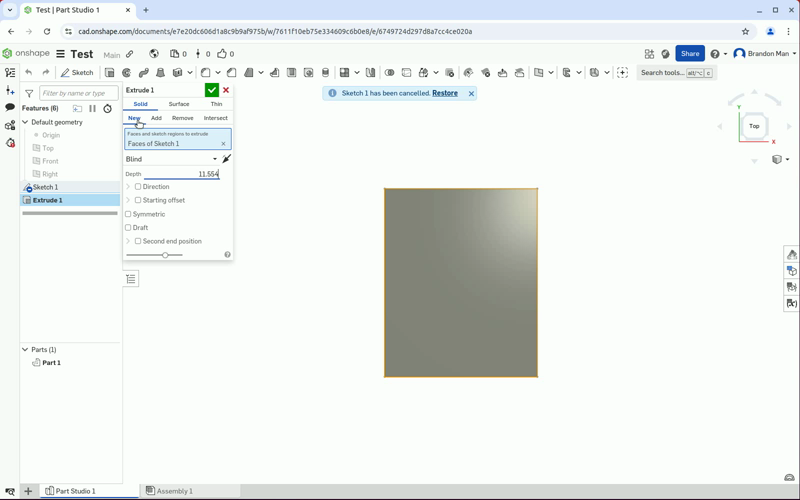
key(enter)
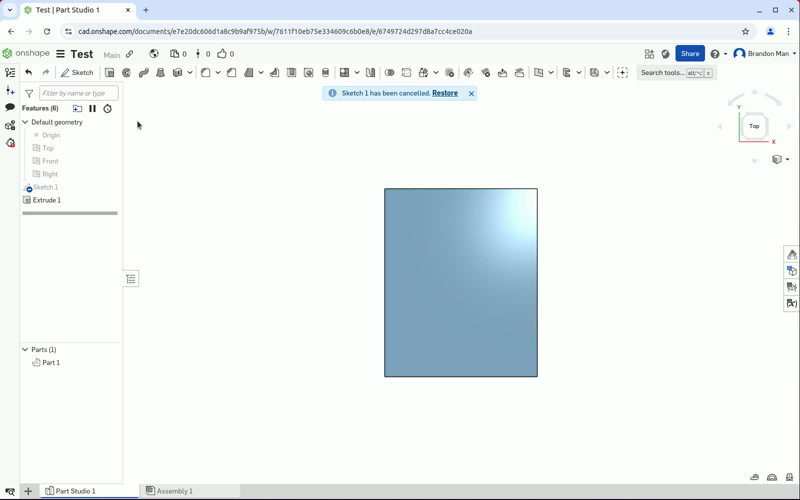
key(shift+h)
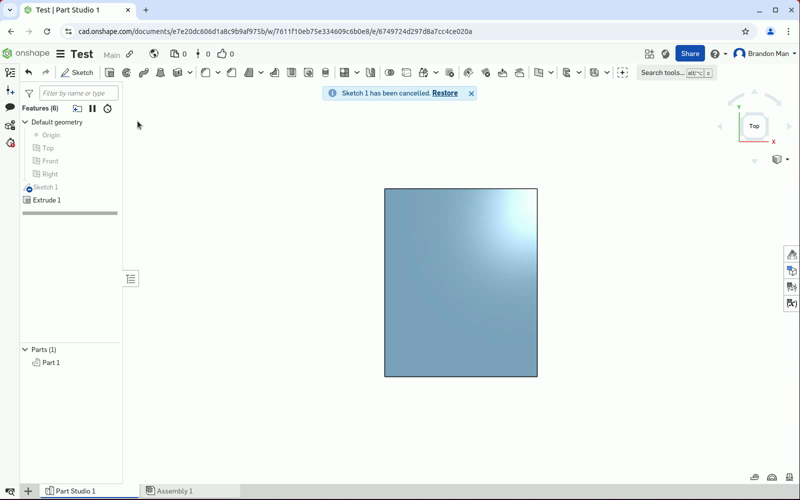
key(shift+h)
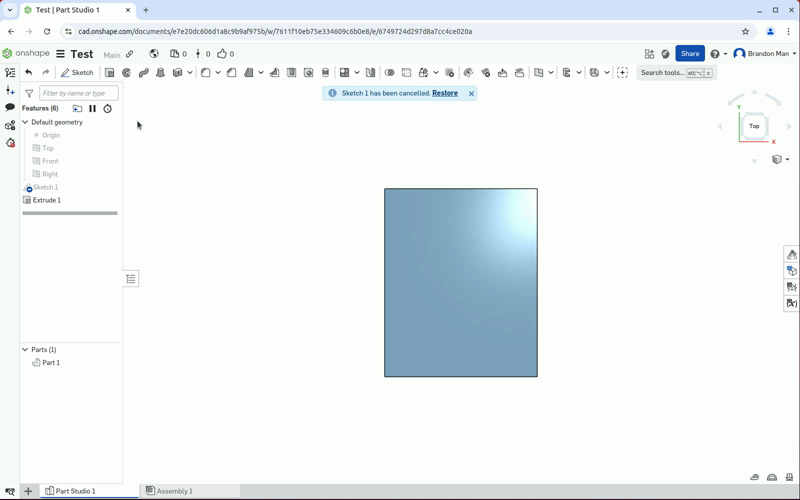
mouse_move(73, 189)
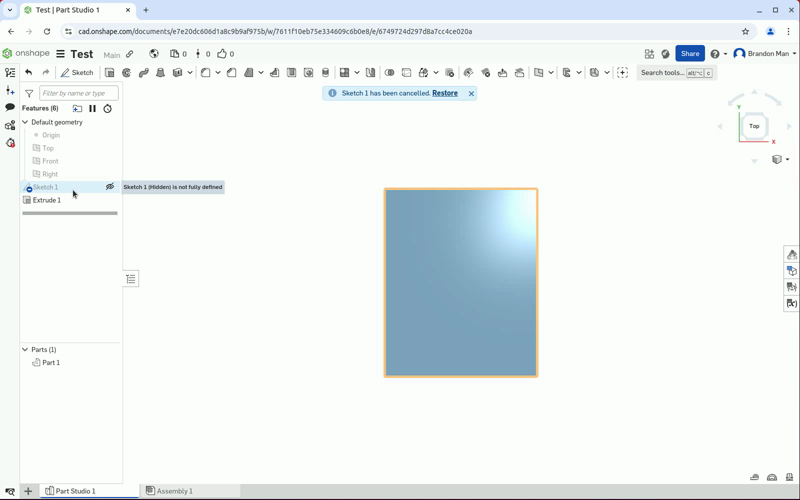
click(73, 189)
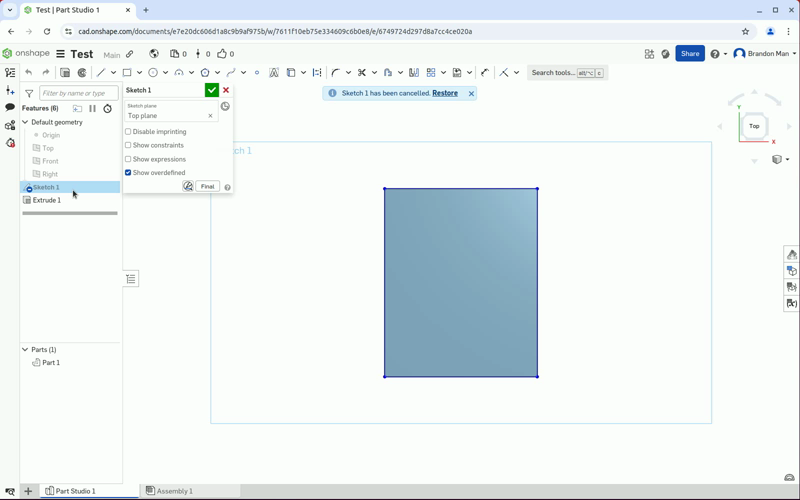
mouse_move(229, 92)
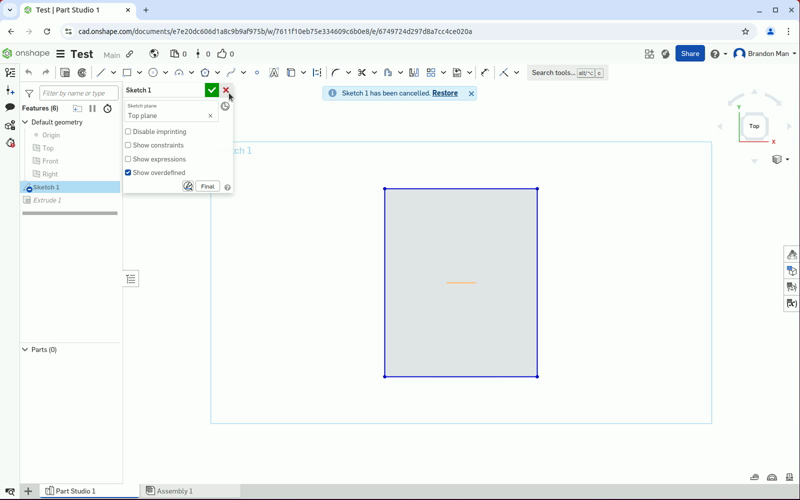
click(229, 92)
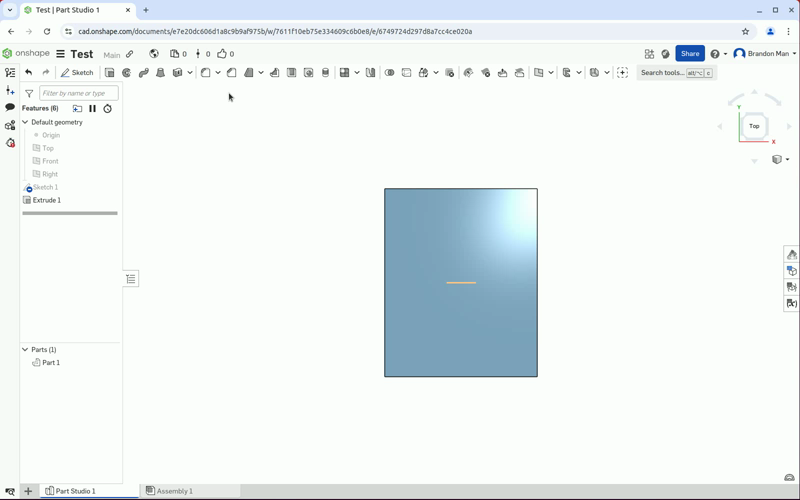
mouse_move(541, 75)
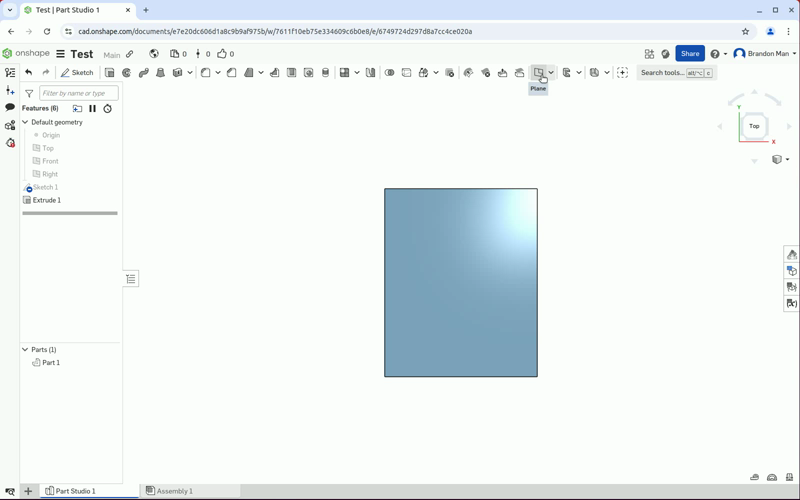
click(541, 75)
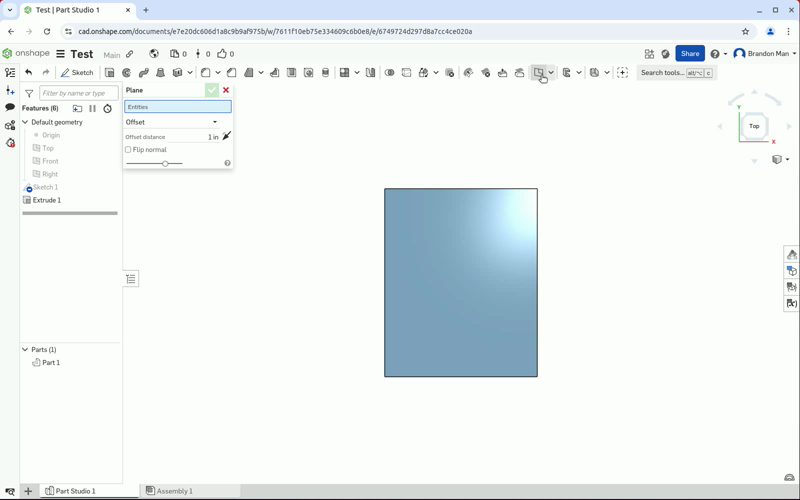
mouse_move(73, 150)
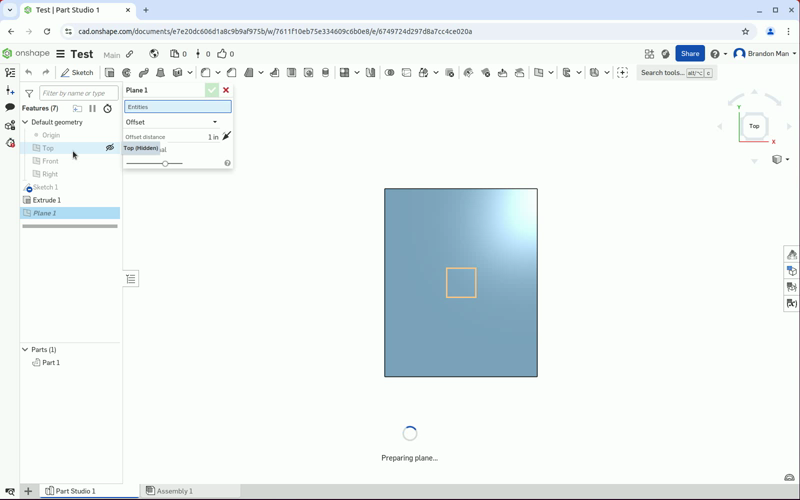
click(73, 150)
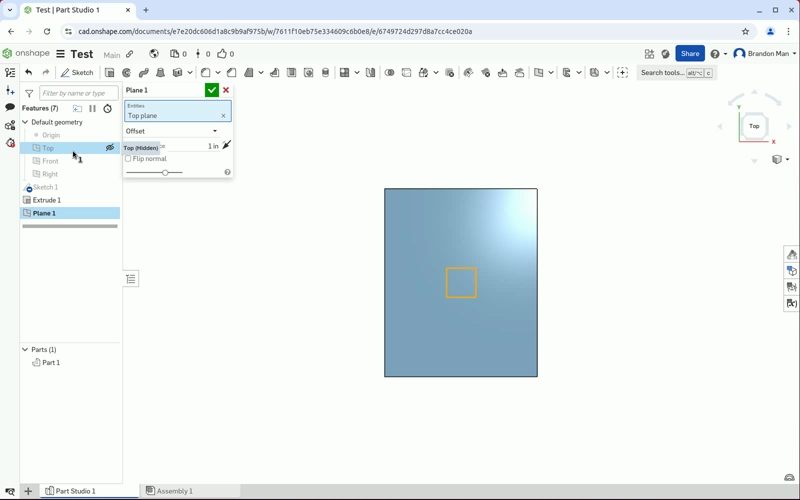
key(tab, 2)
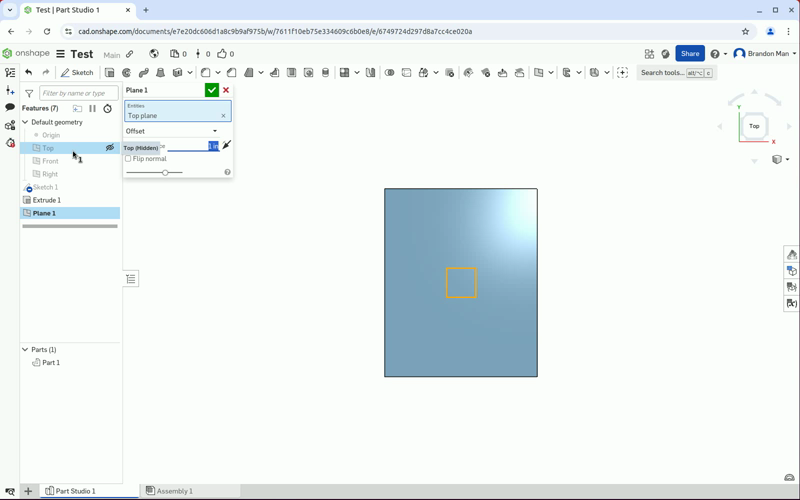
text(11.554)
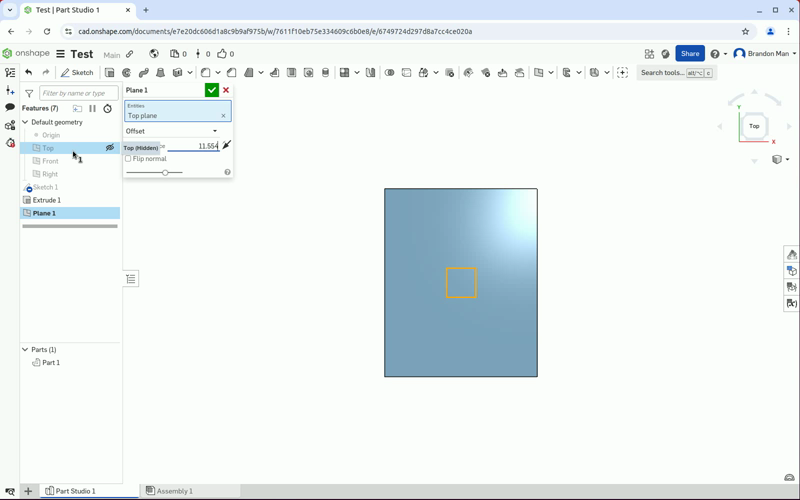
key(enter, 2)
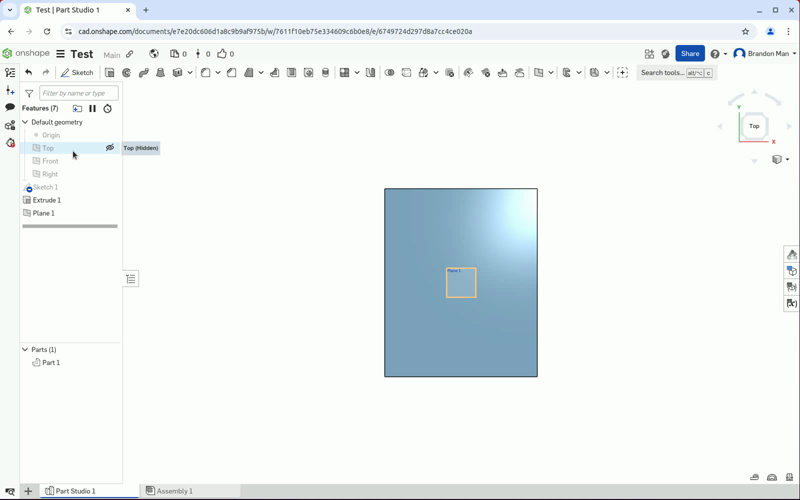
key(shift+s)
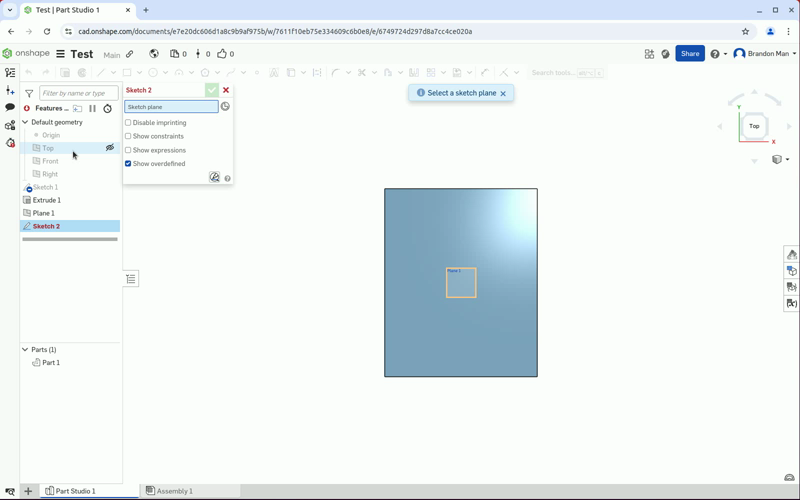
mouse_move(73, 215)
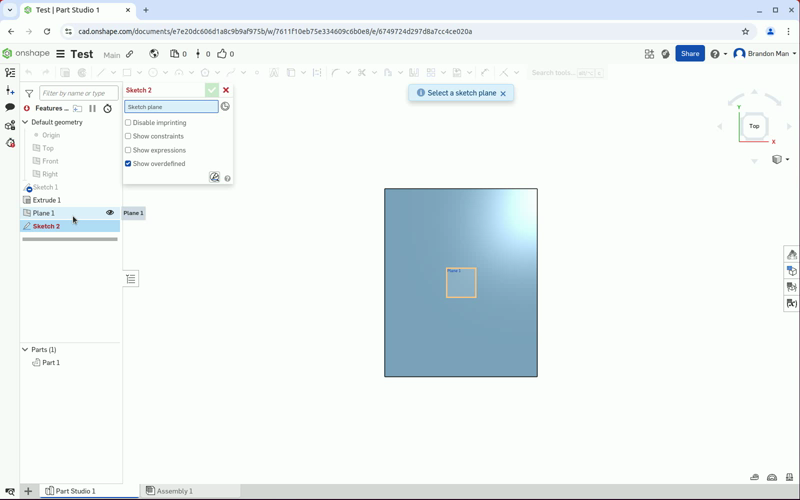
click(73, 215)
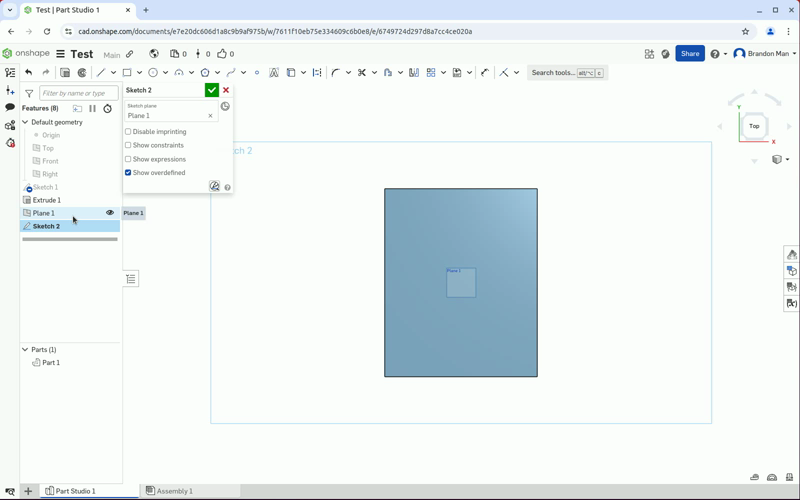
mouse_move(73, 352)
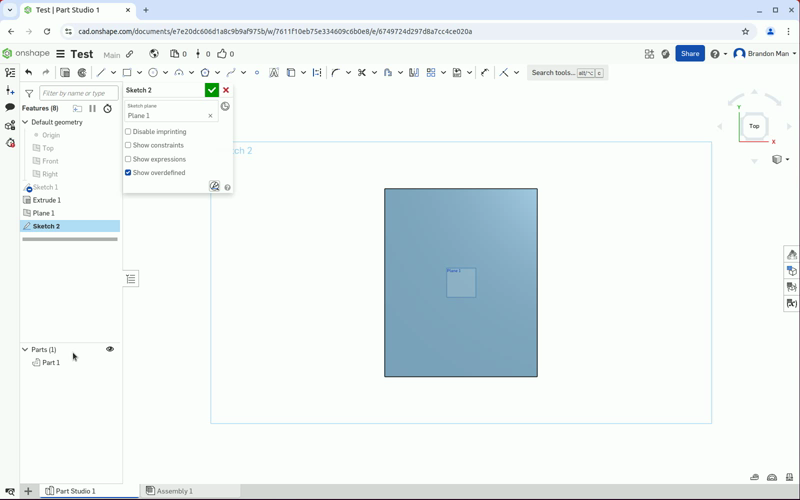
key(y)
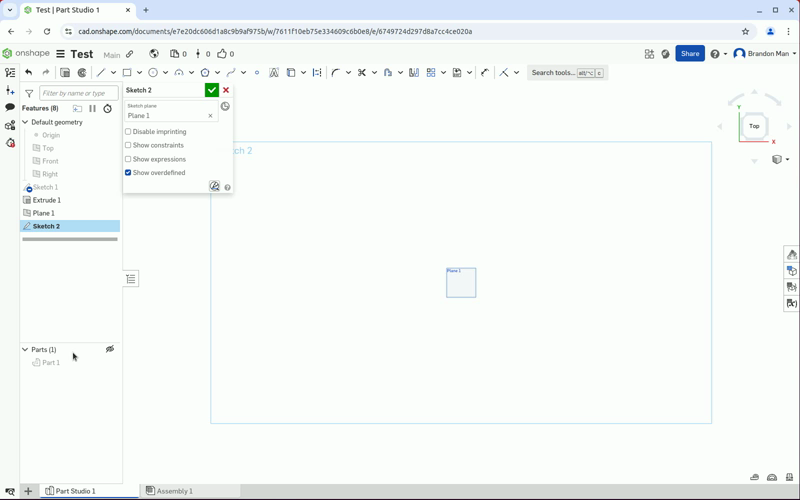
key(c)
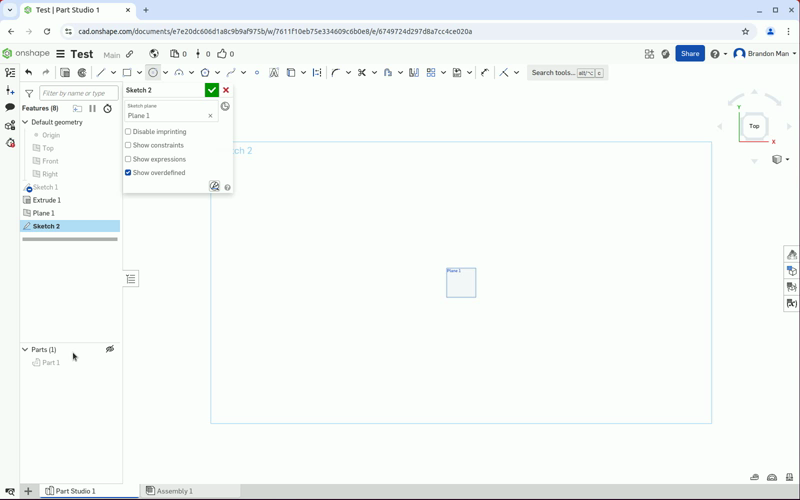
key_down(shift)
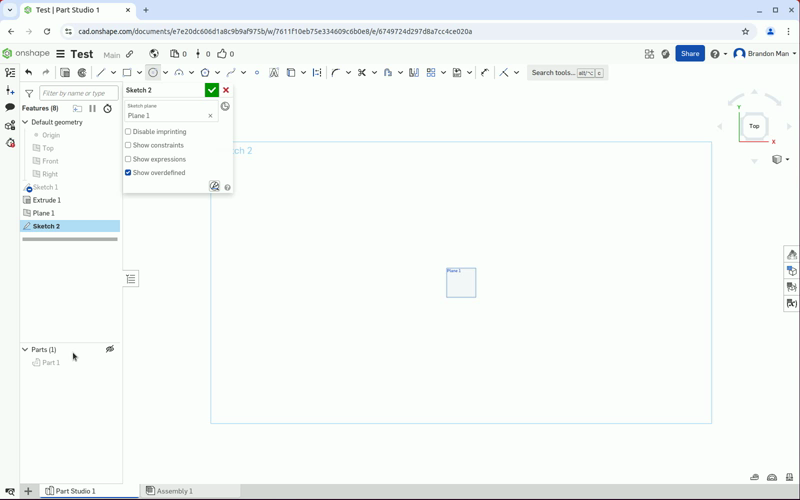
mouse_move(461, 282)
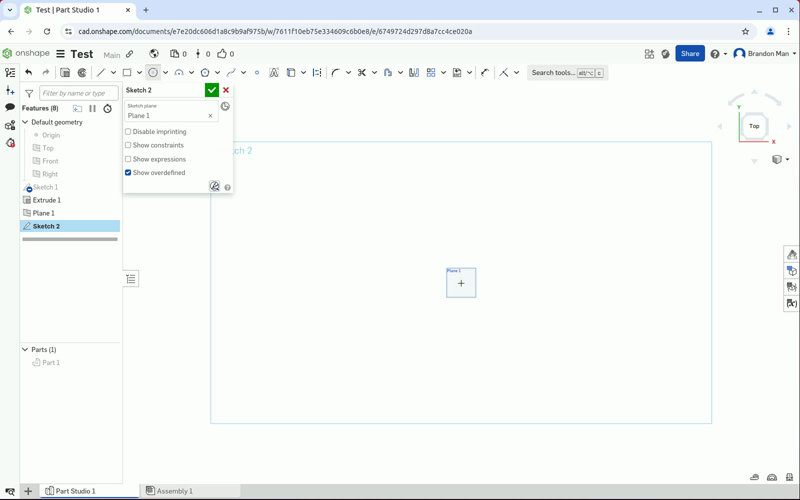
click(461, 282)
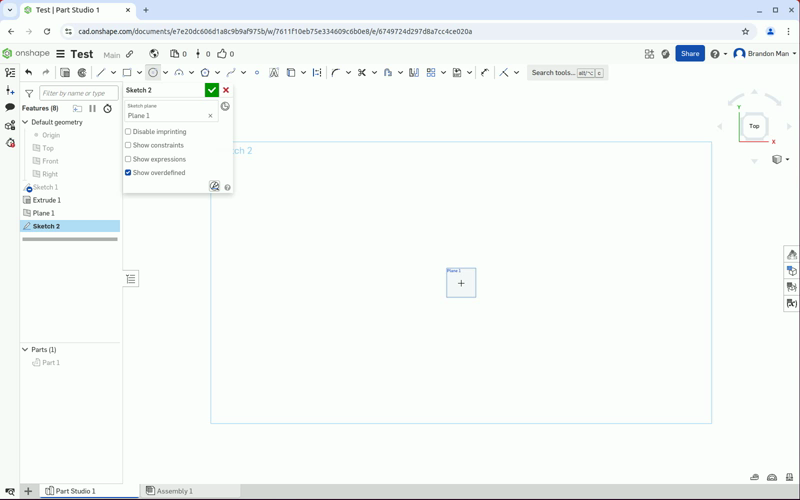
key_up(shift)
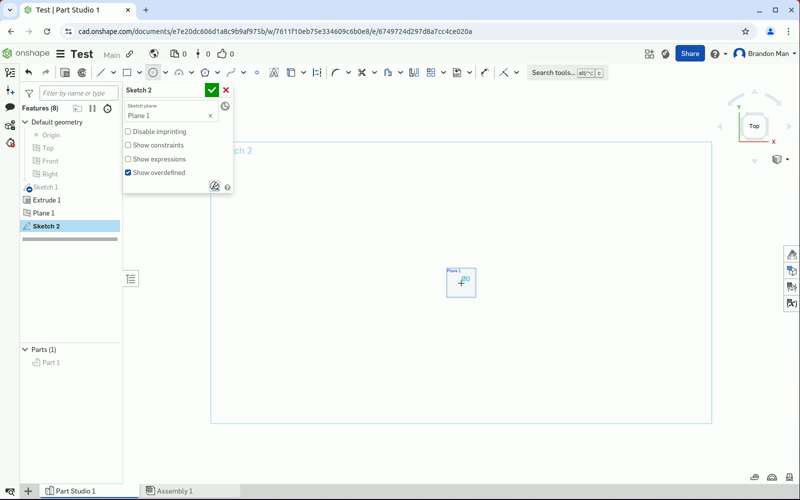
mouse_move(520, 282)
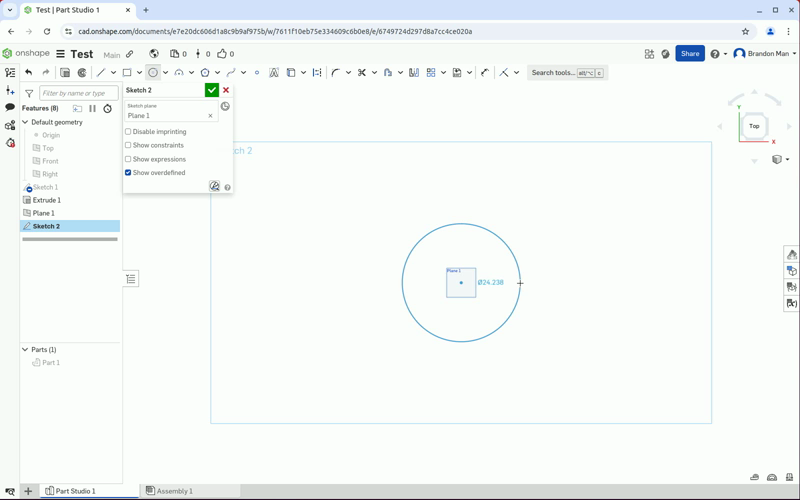
click(520, 282)
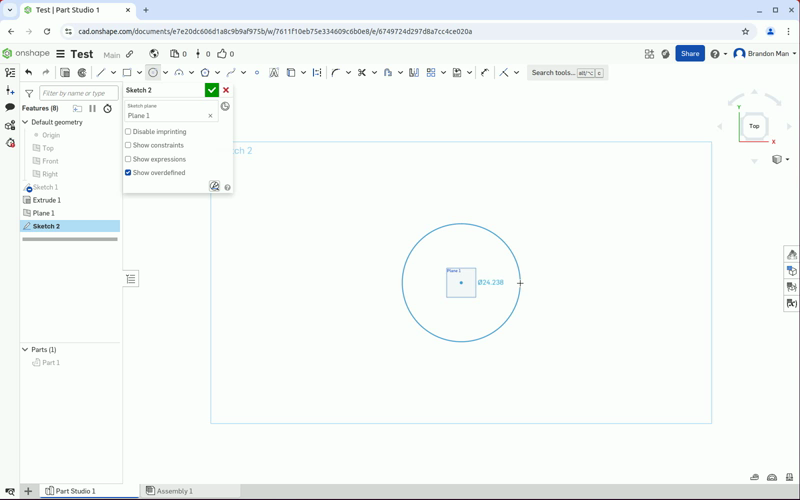
key(esc)
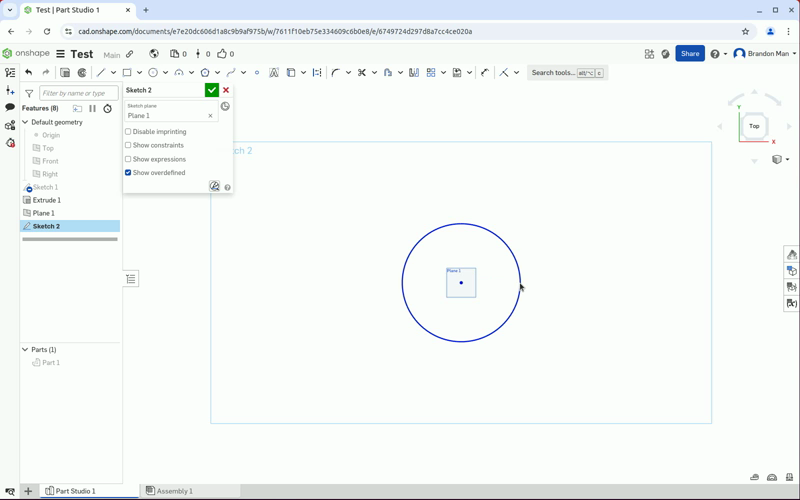
mouse_move(443, 307)
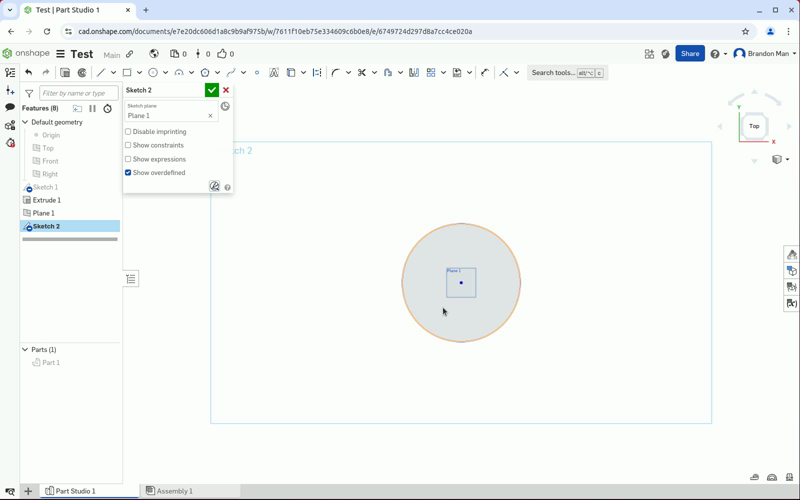
click(443, 307)
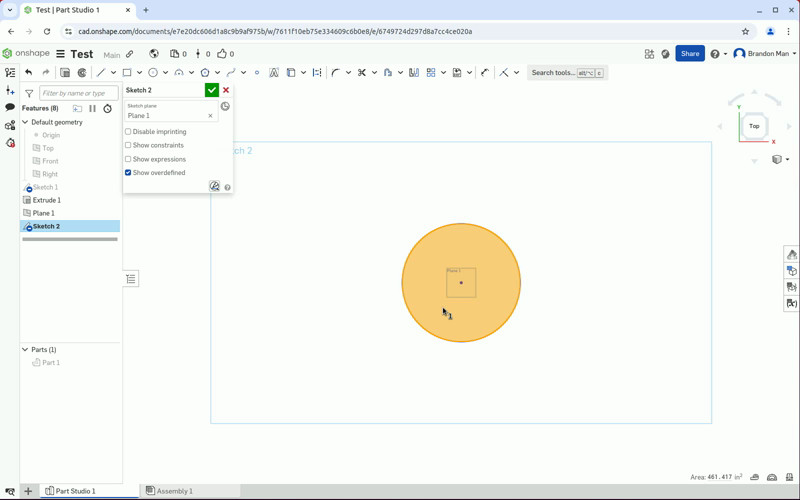
mouse_move(73, 352)
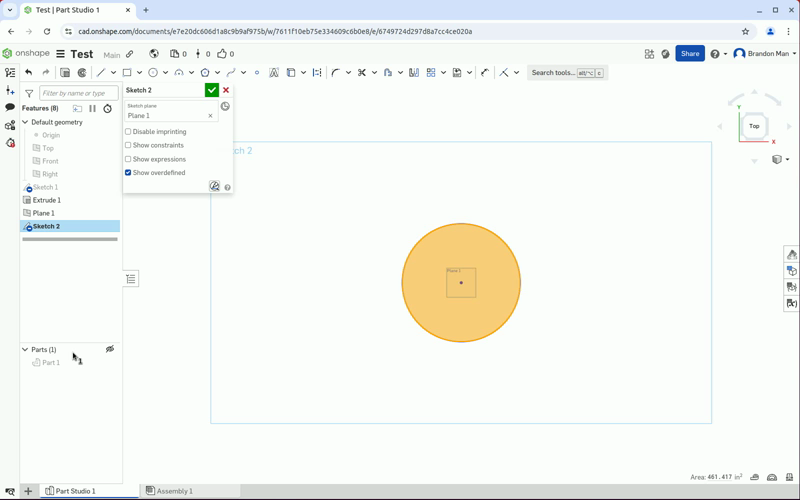
key(shift+y)
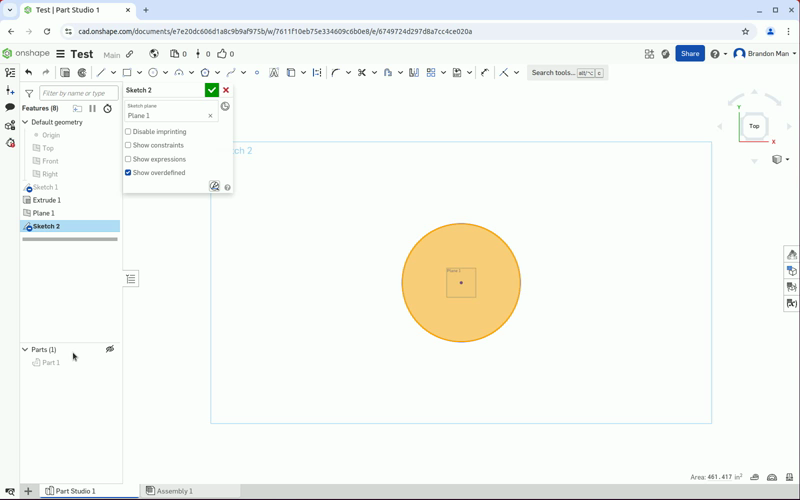
key(shift+e)
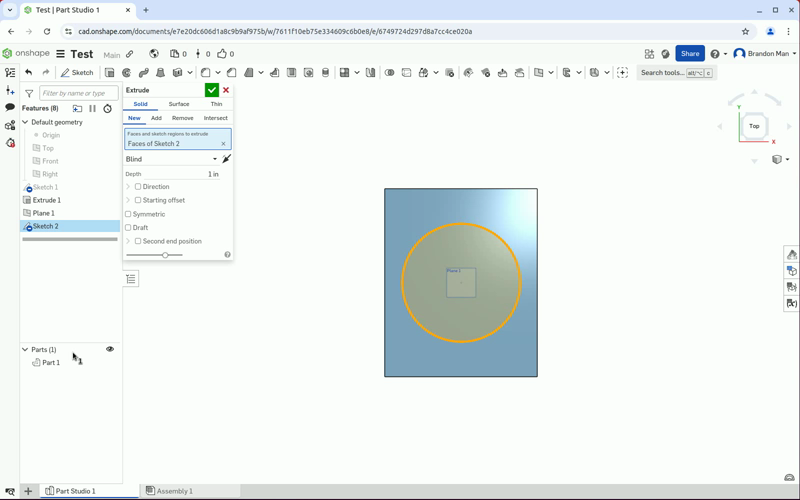
mouse_move(143, 106)
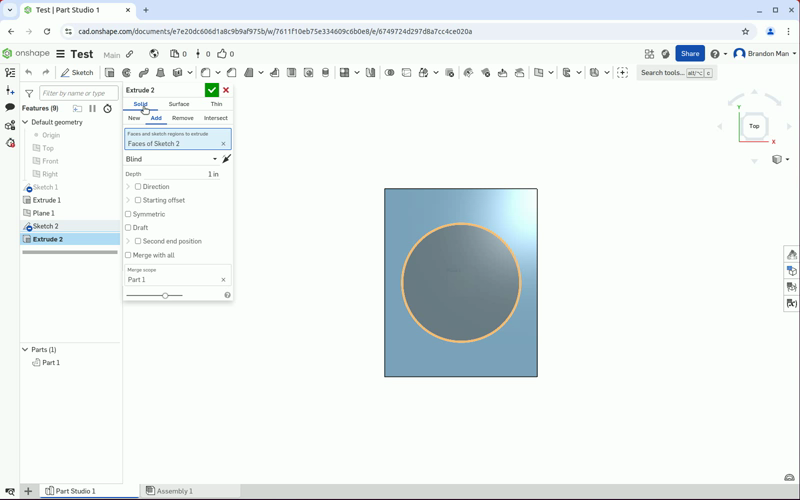
click(143, 106)
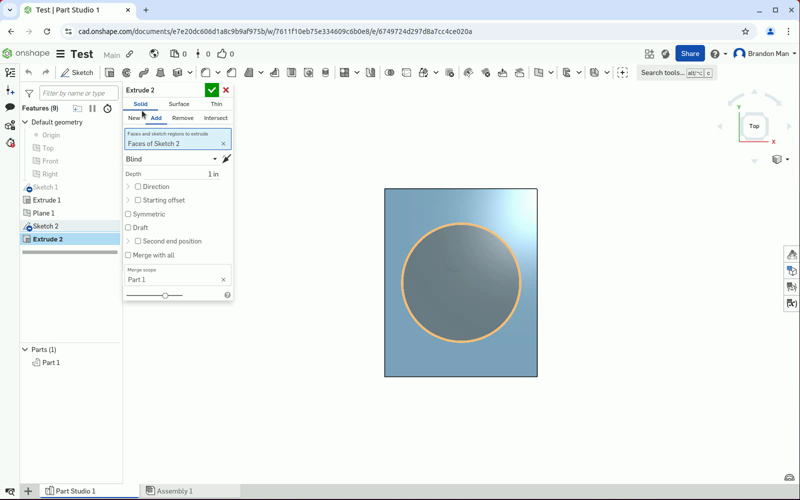
mouse_move(137, 120)
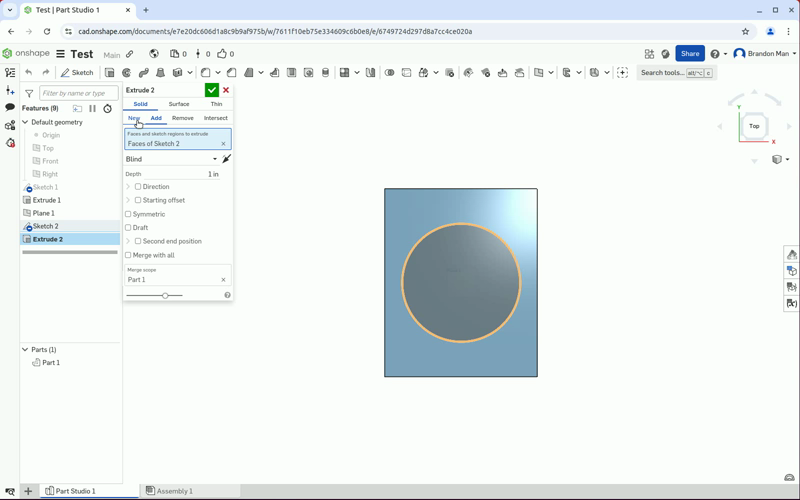
click(137, 120)
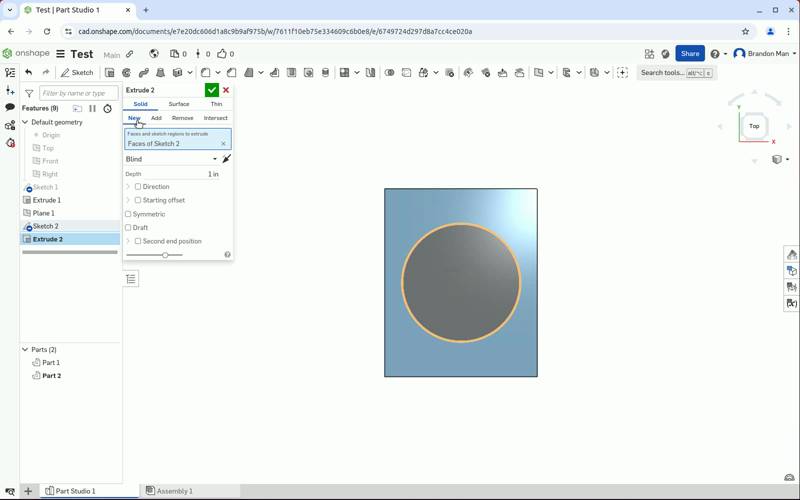
key(tab, 4)
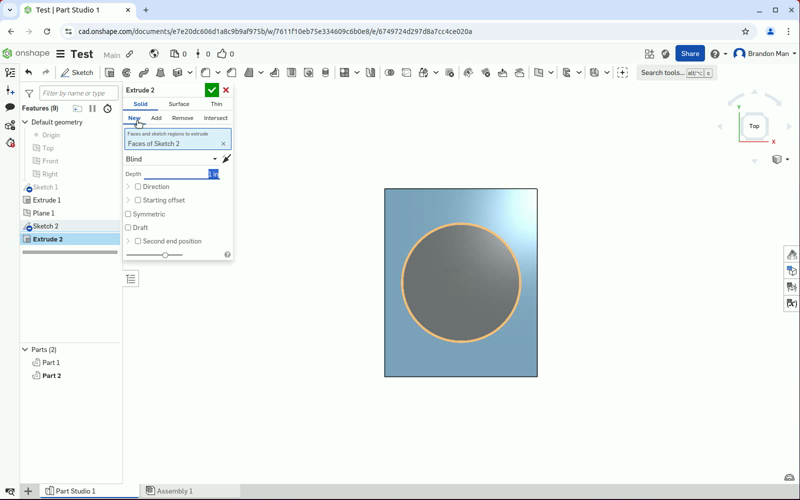
text(11.554)
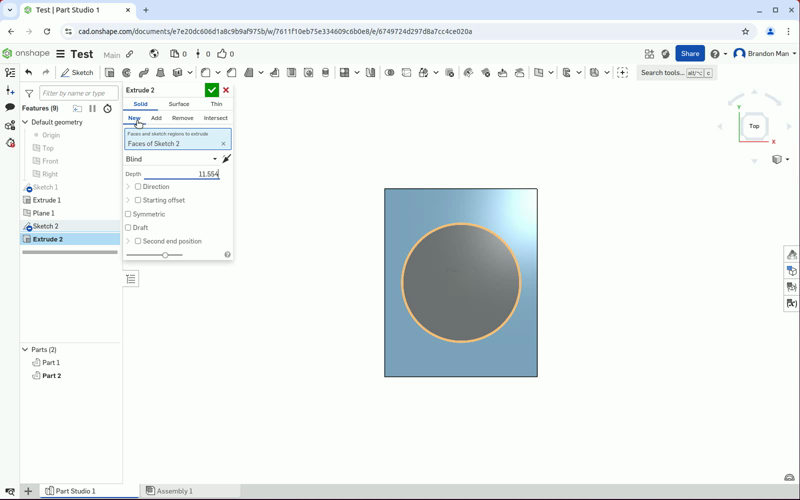
key(enter)
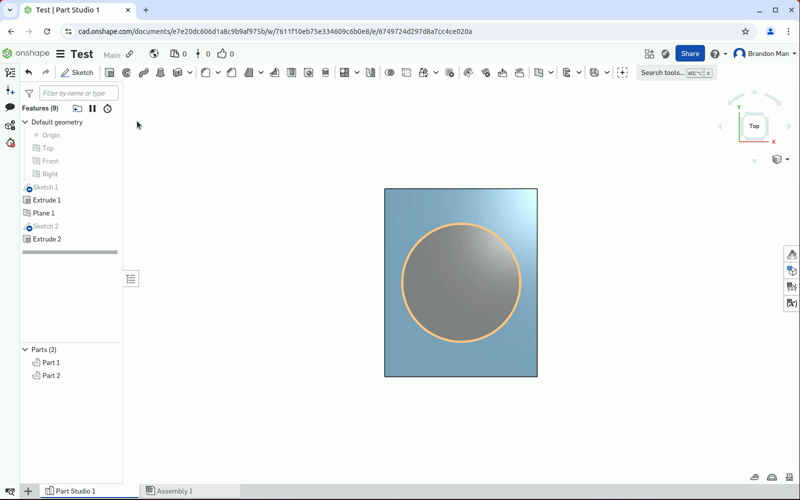
key(shift+h)
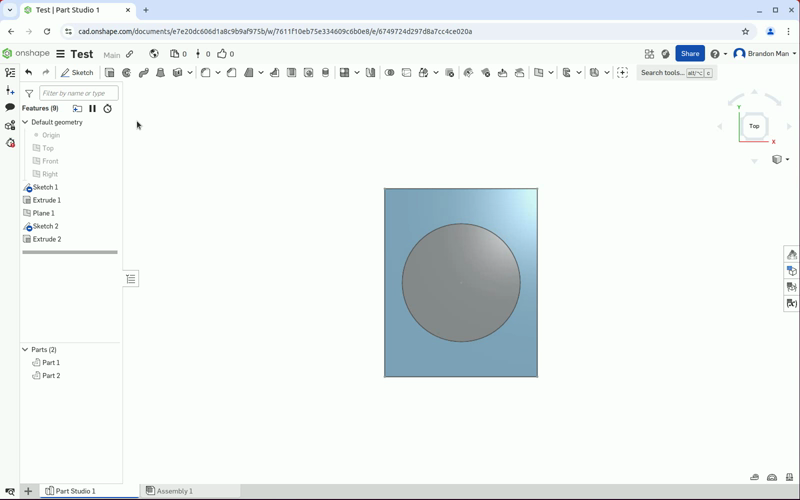
key(shift+h)
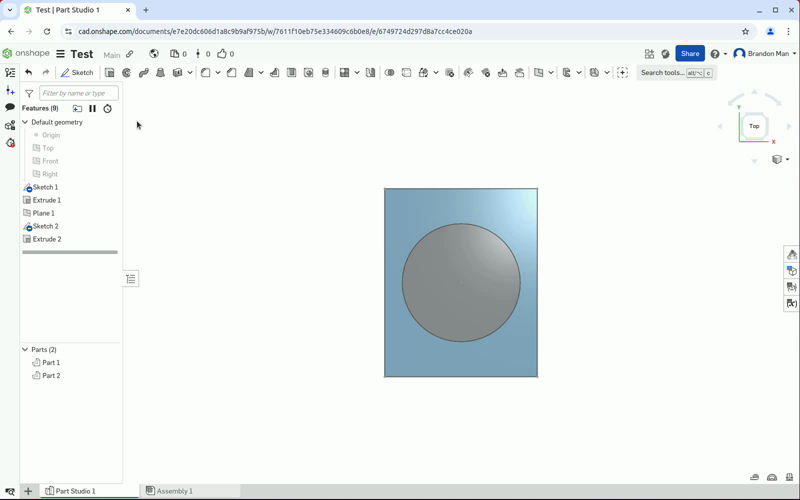
key(shift+7)
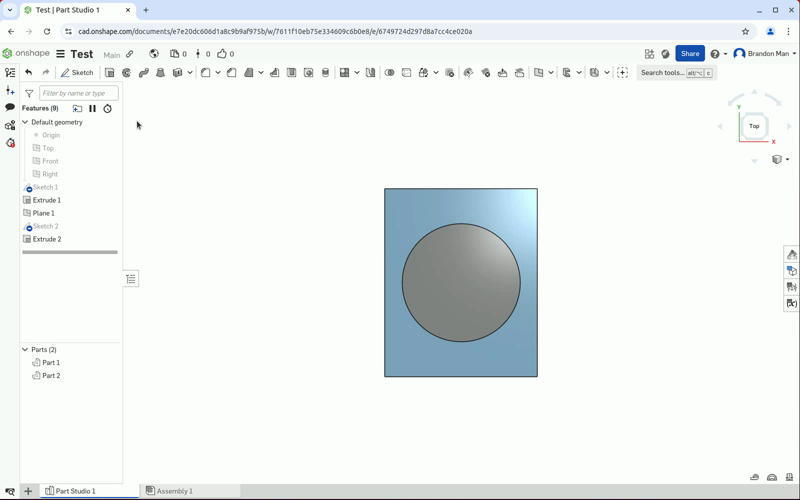
key(up, 3)
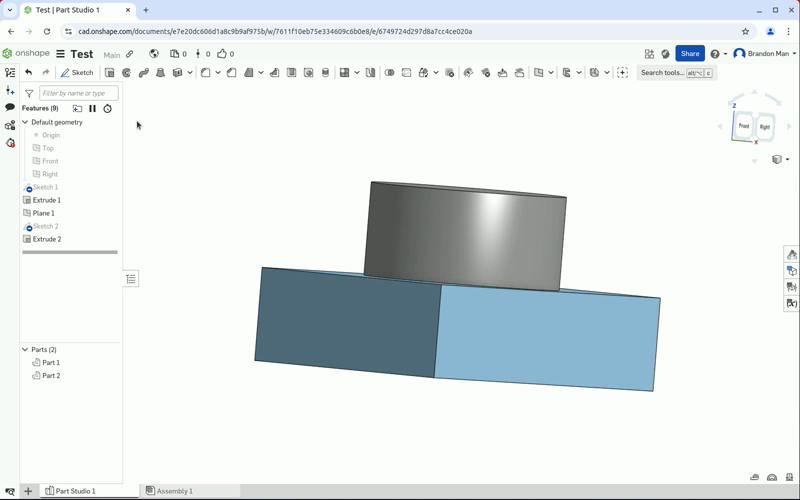
key(left, 3)
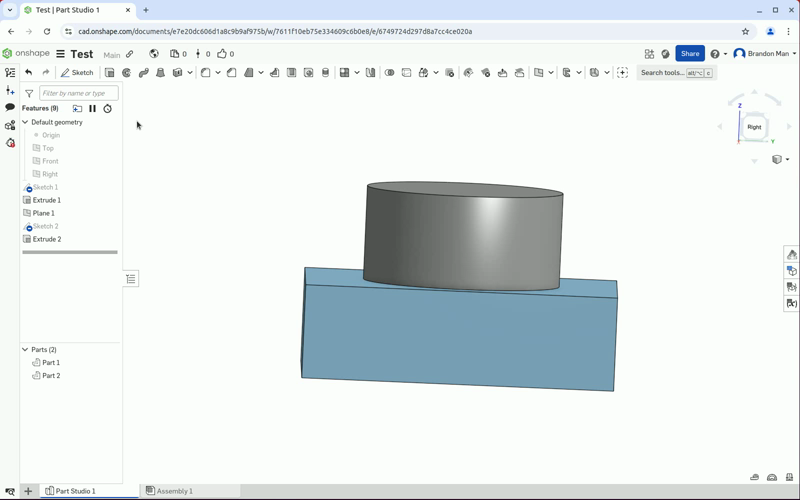
key(right, 3)
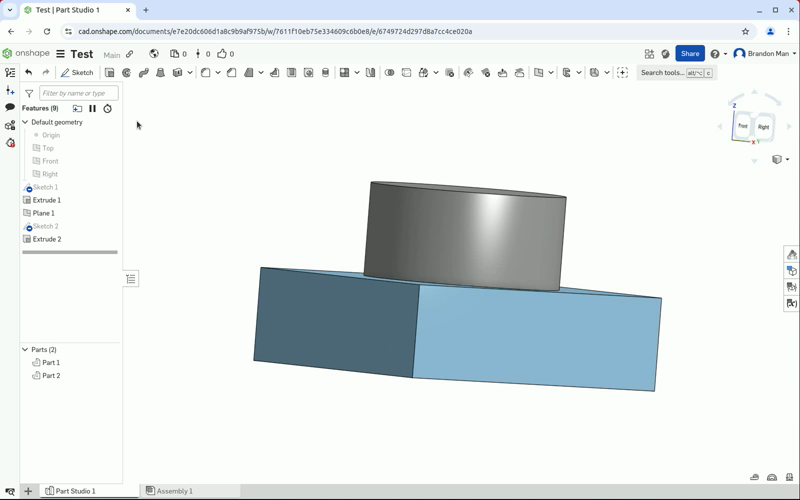
key(down, 3)
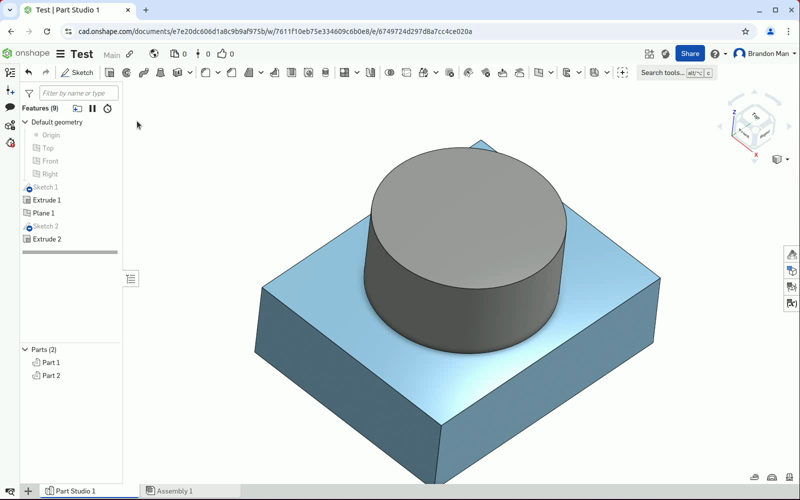
mouse_move(73, 189)
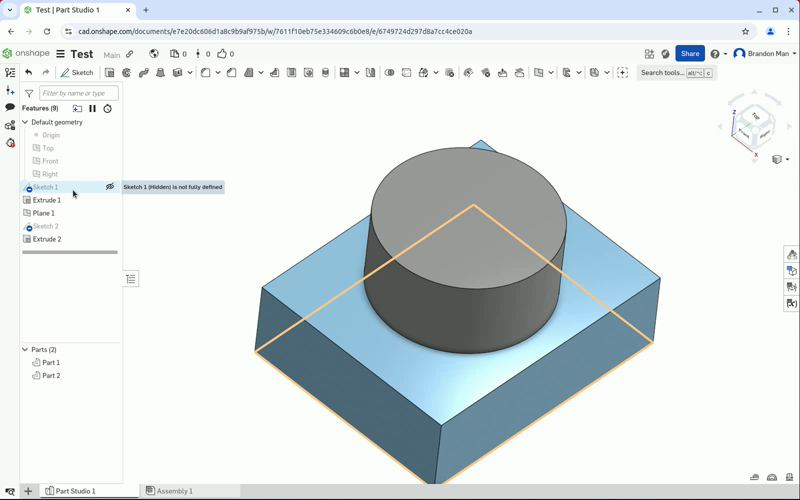
click(73, 189)